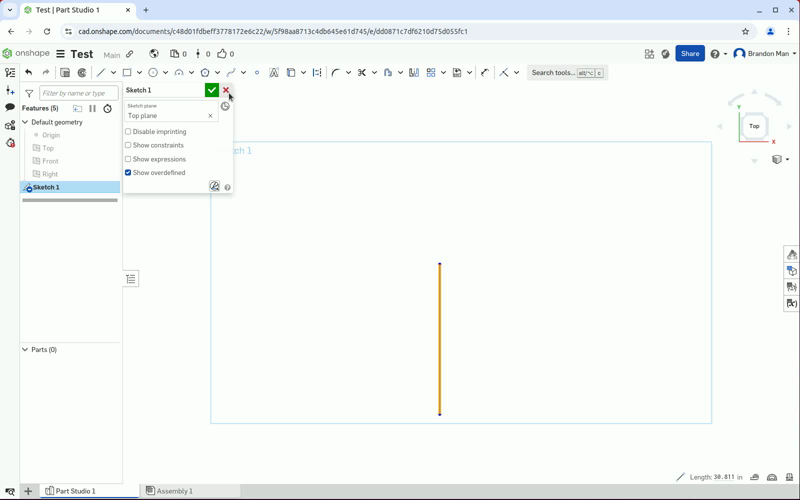
key(shift+h)
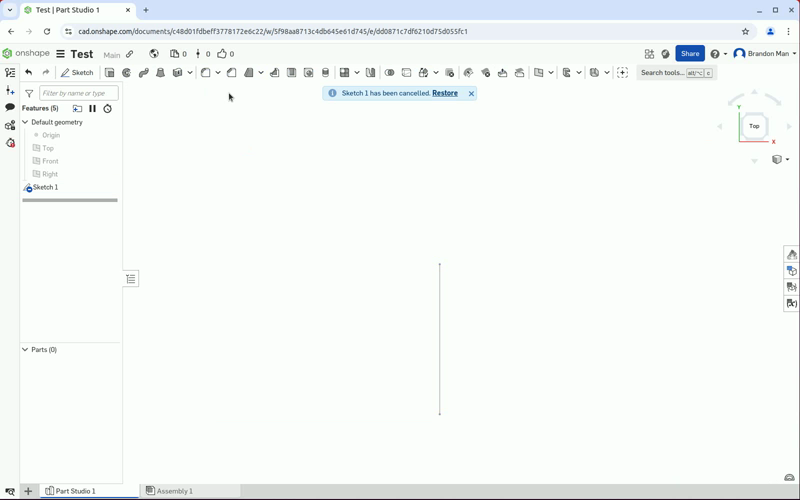
key(shift+s)
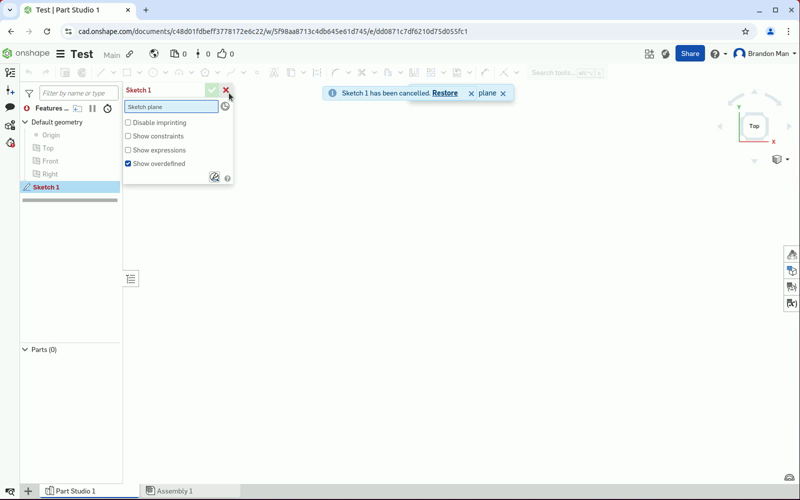
mouse_move(73, 150)
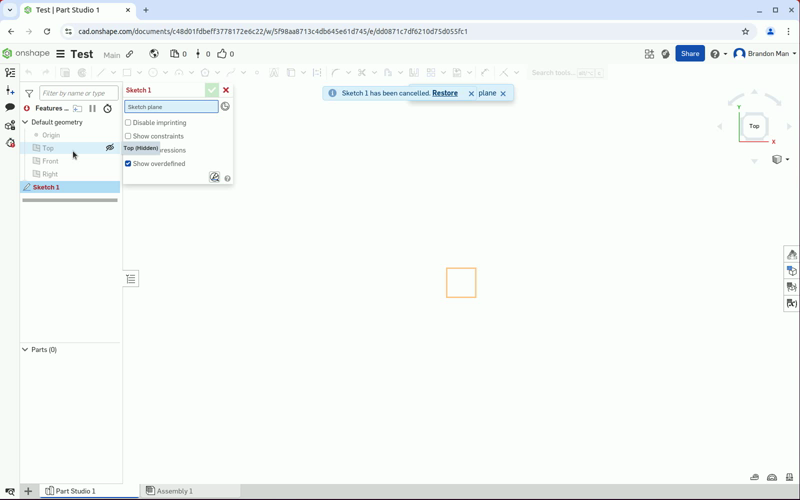
click(73, 150)
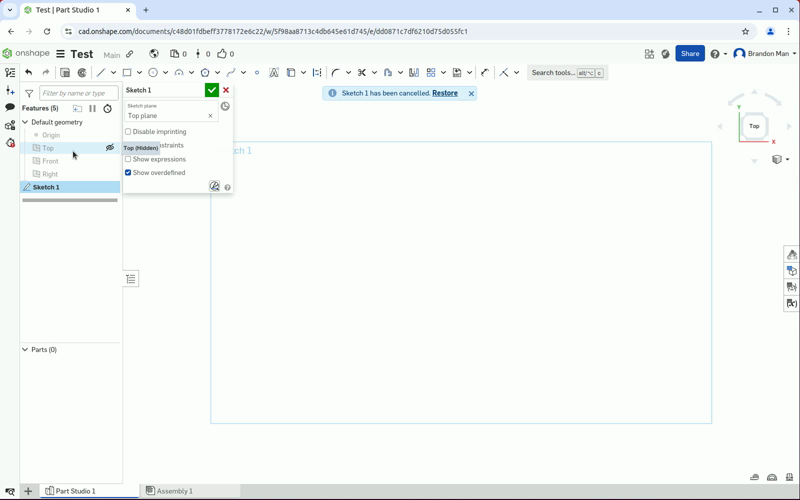
mouse_move(73, 352)
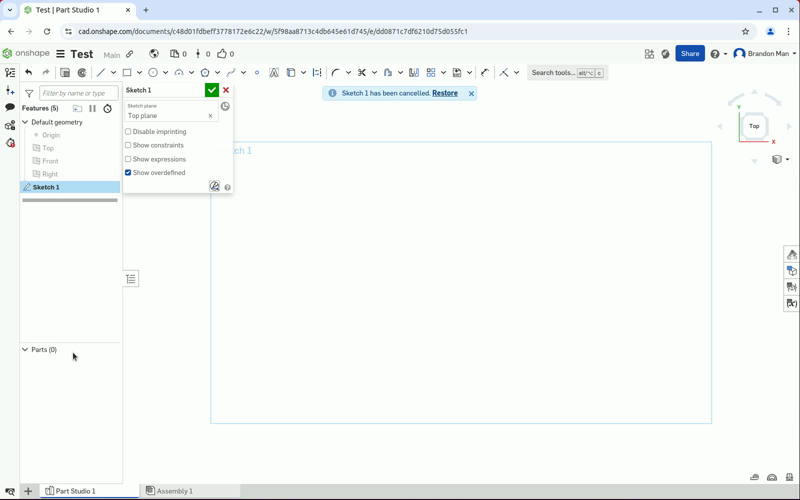
key(y)
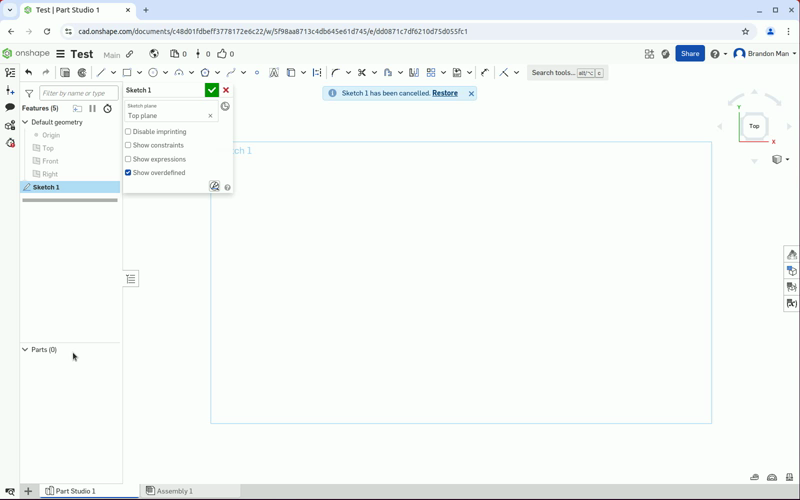
key(c)
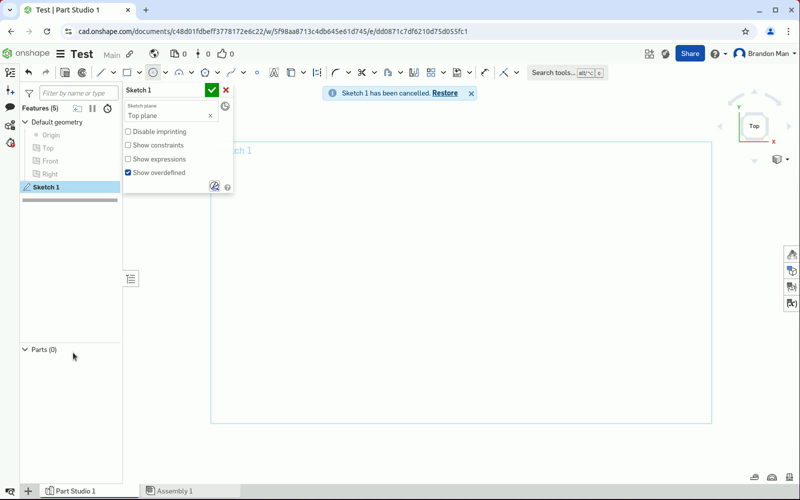
key_down(shift)
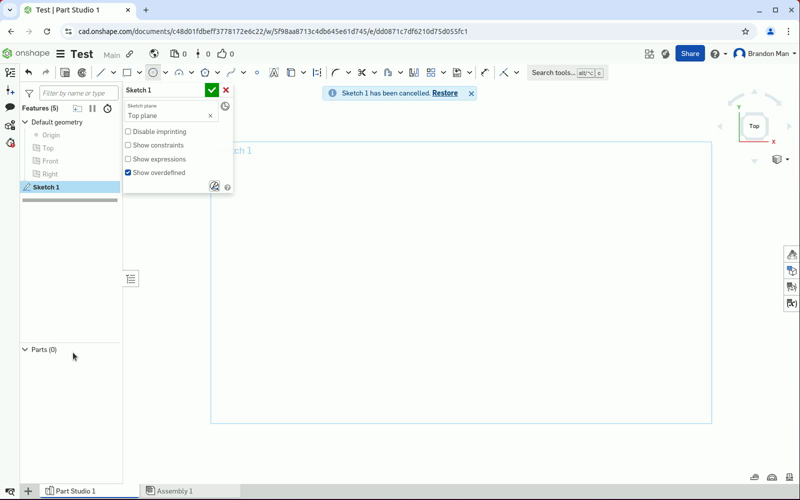
mouse_move(460, 282)
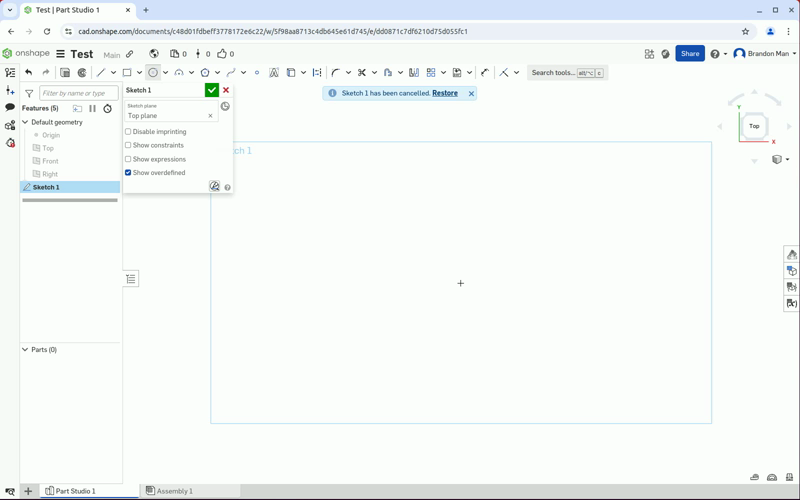
click(460, 282)
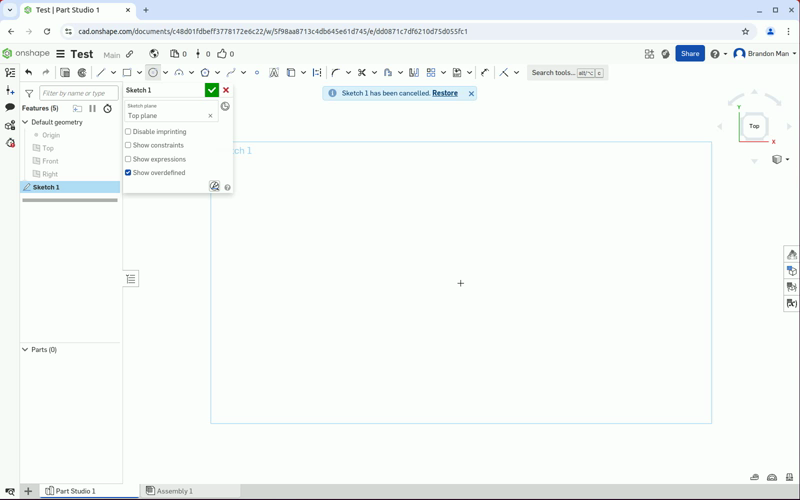
key_up(shift)
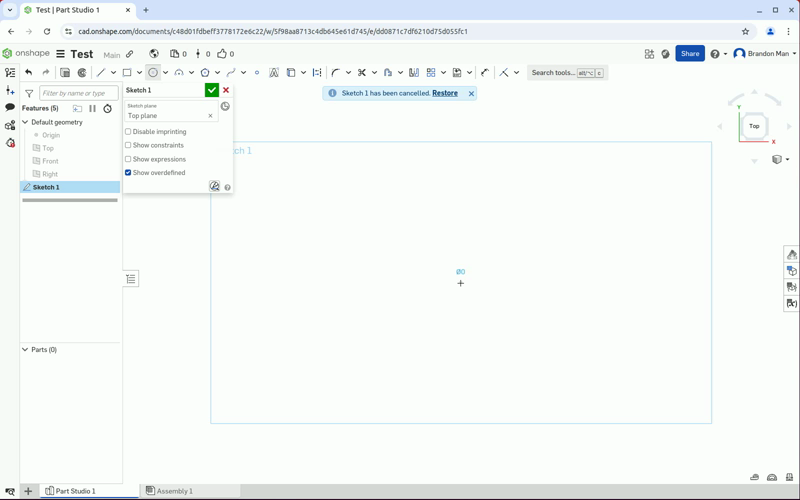
mouse_move(533, 282)
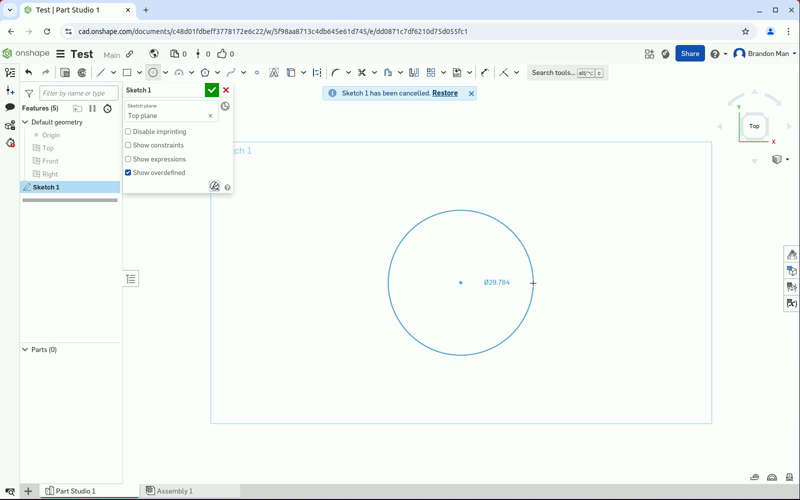
click(533, 282)
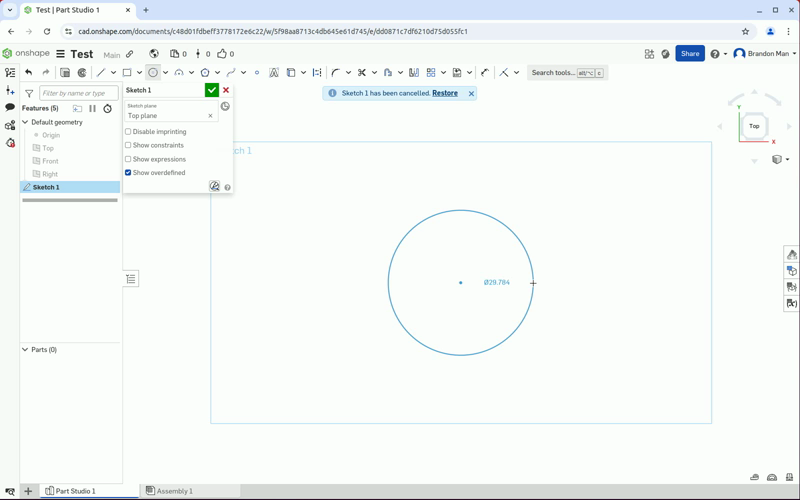
key(esc)
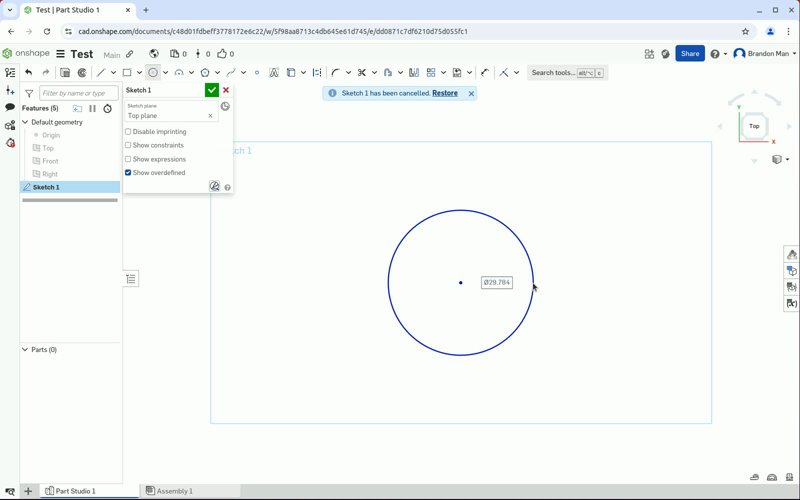
mouse_move(464, 341)
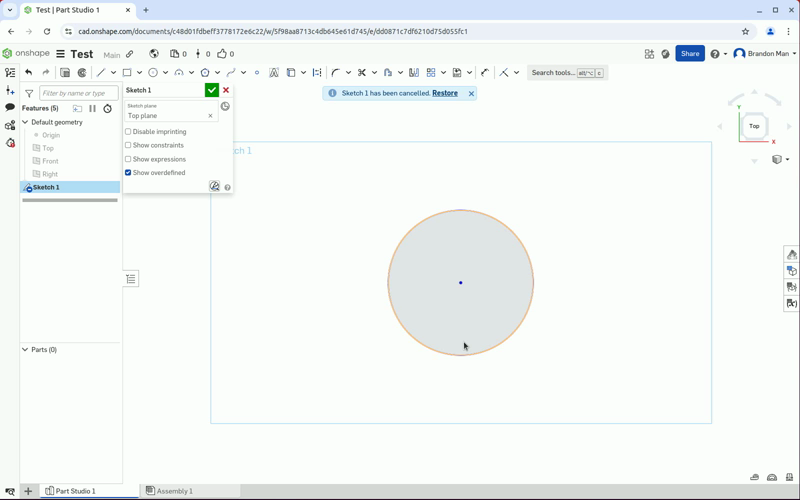
click(464, 341)
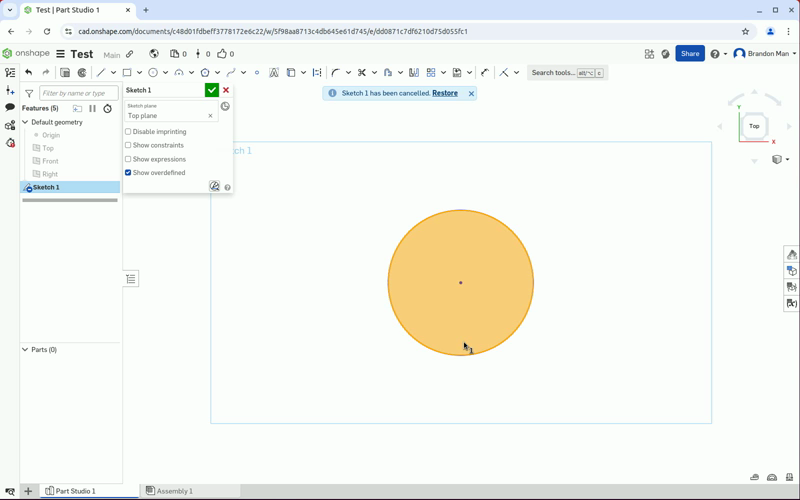
mouse_move(73, 352)
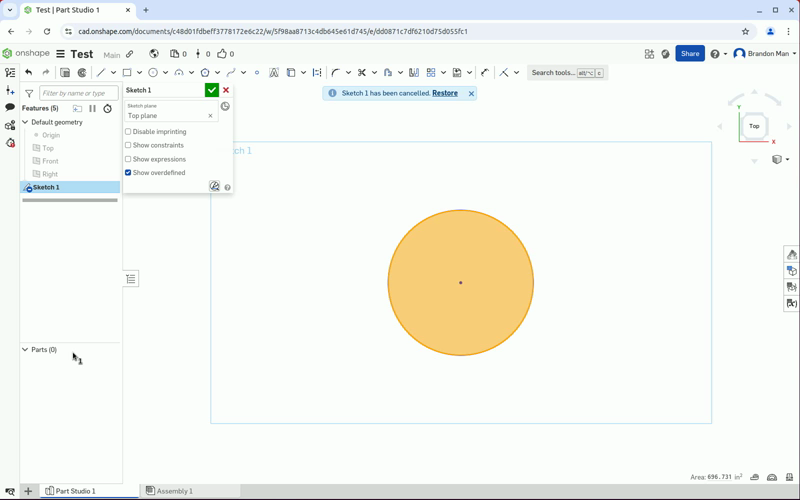
key(shift+y)
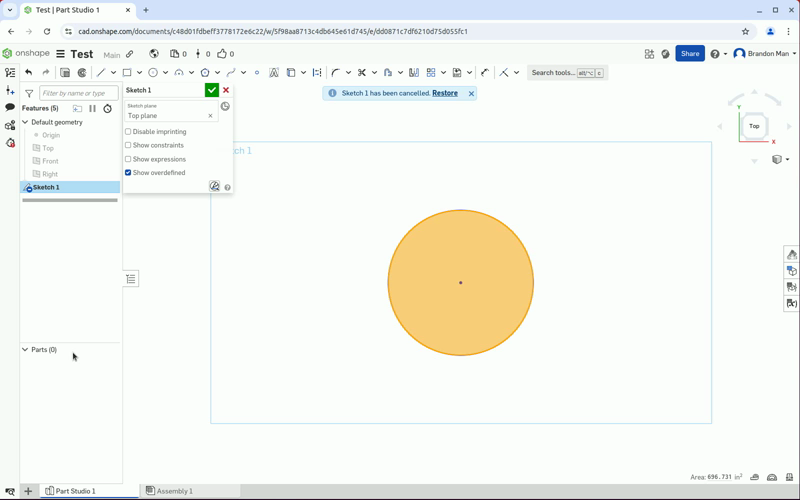
key(shift+e)
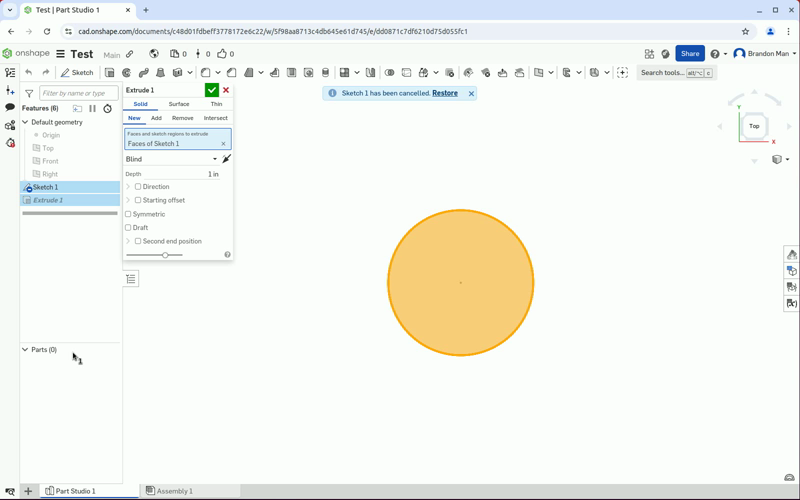
mouse_move(143, 106)
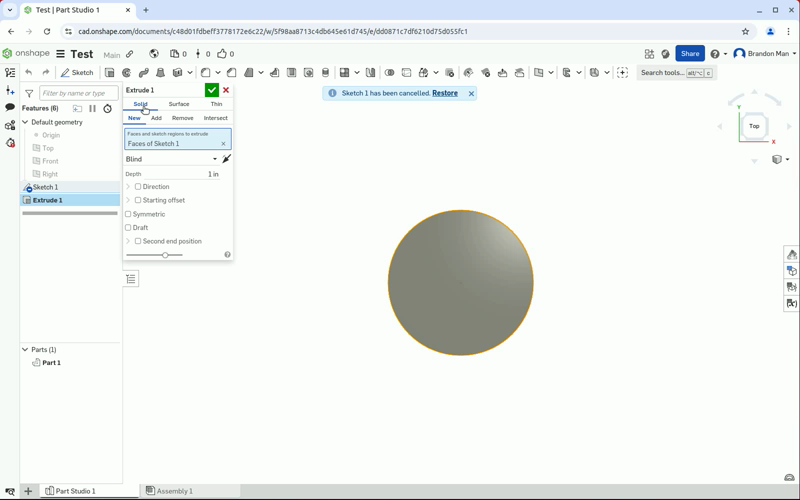
click(143, 106)
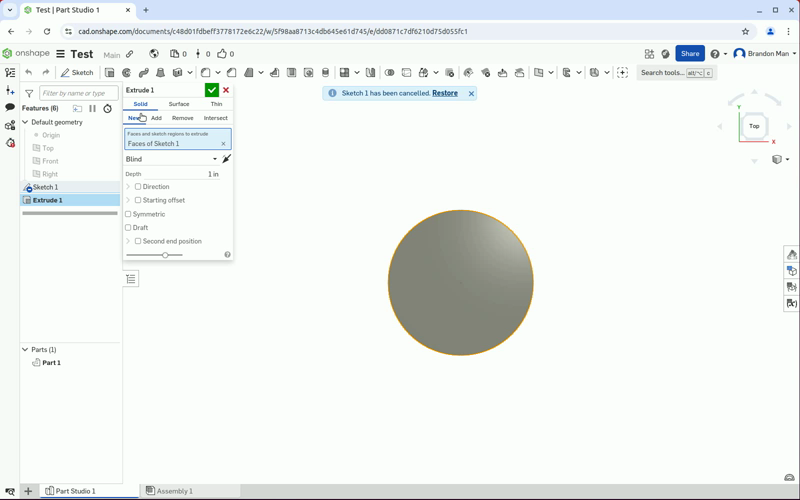
mouse_move(137, 120)
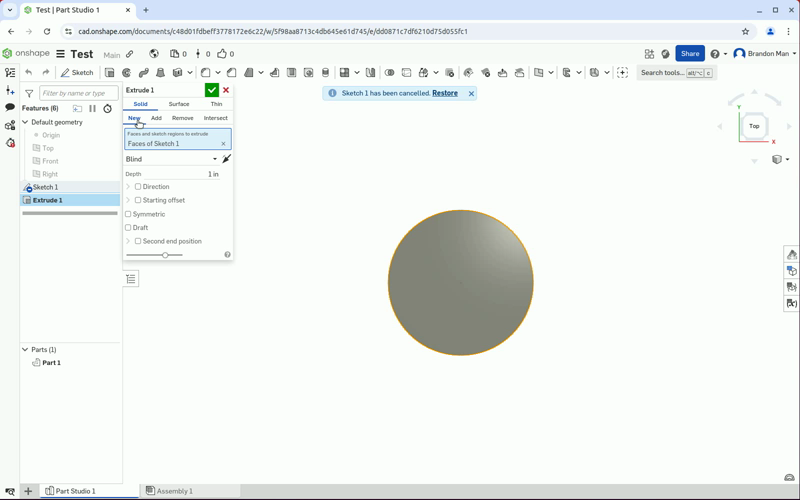
click(137, 120)
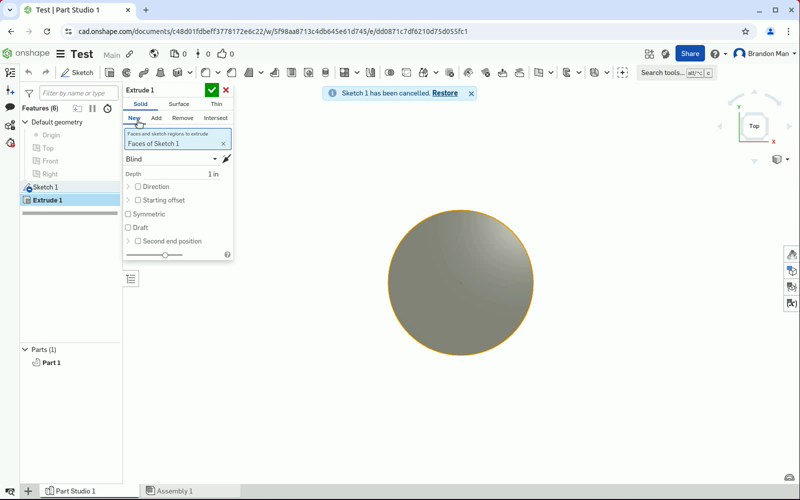
key(tab, 4)
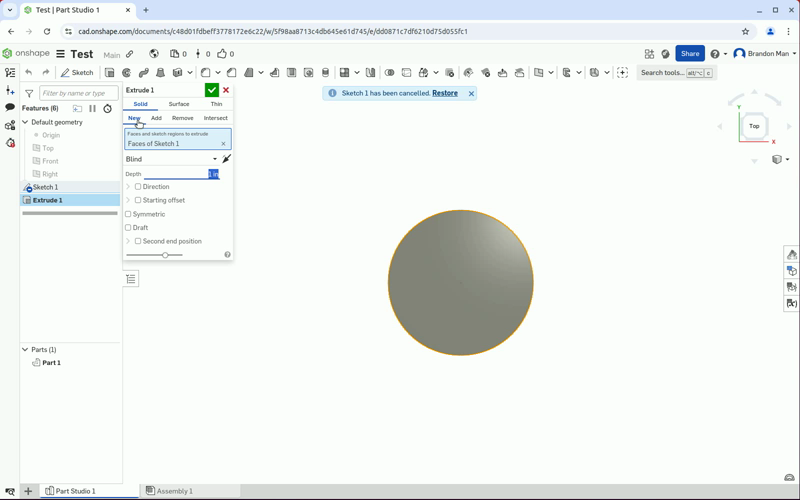
text(8.184)
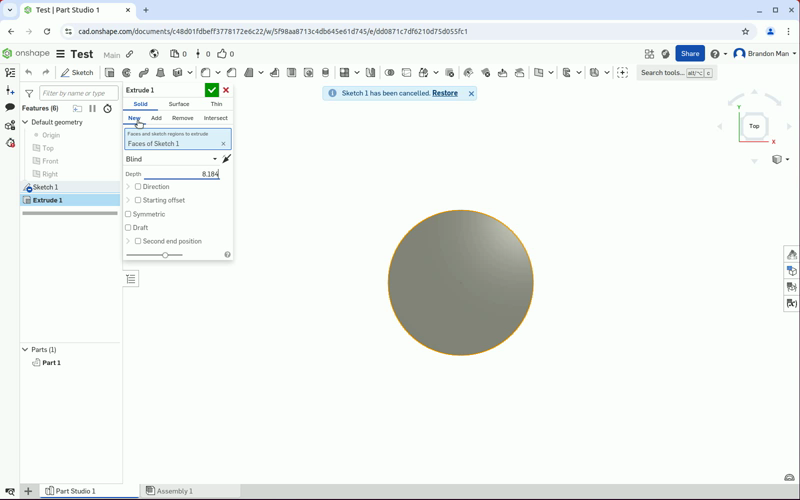
key(enter)
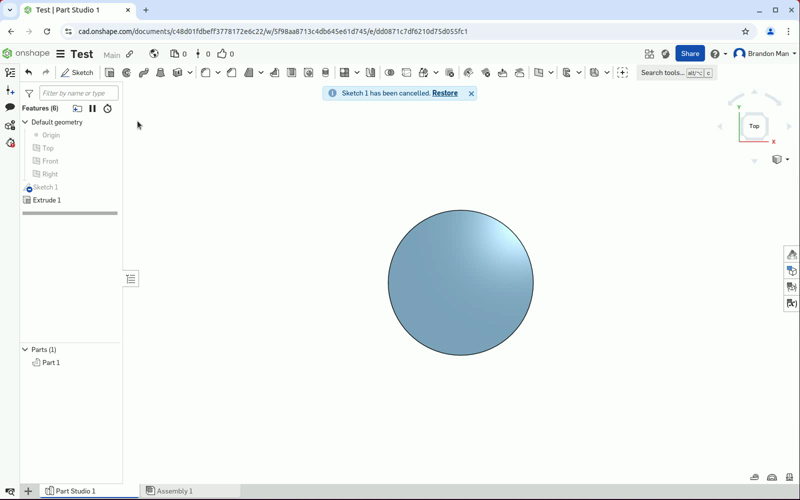
key(shift+h)
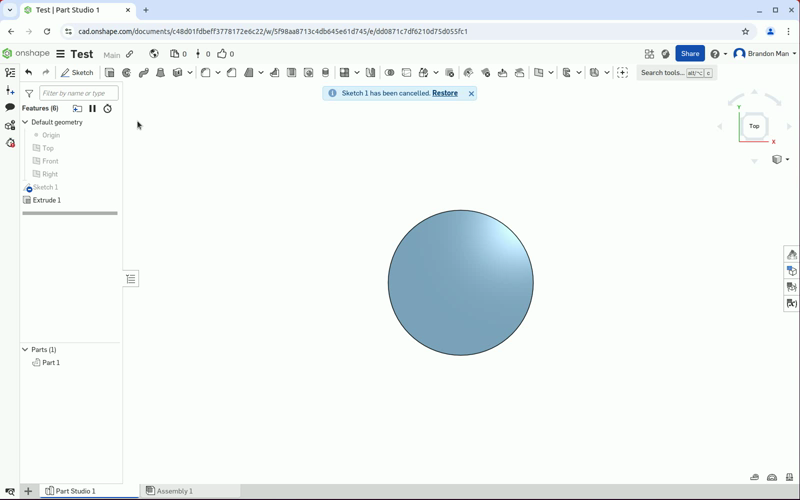
key(shift+h)
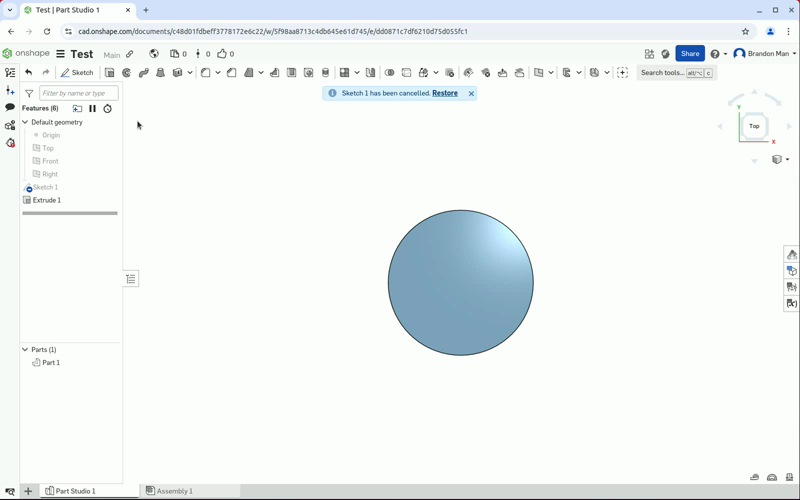
mouse_move(73, 189)
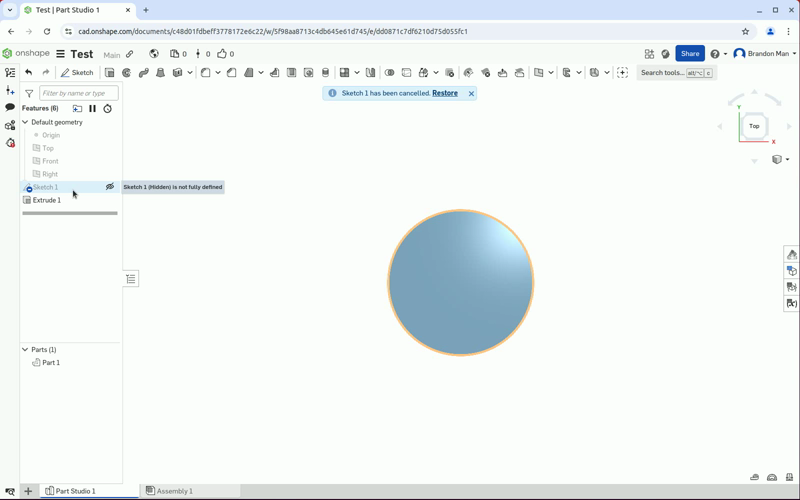
click(73, 189)
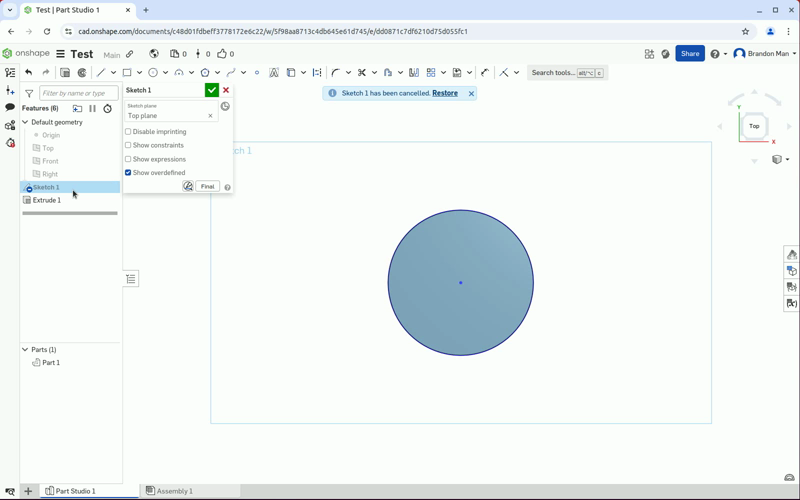
mouse_move(229, 92)
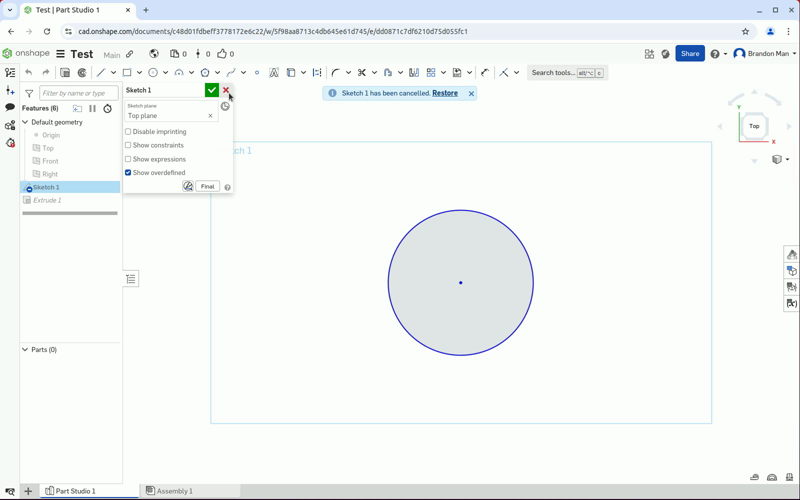
click(229, 92)
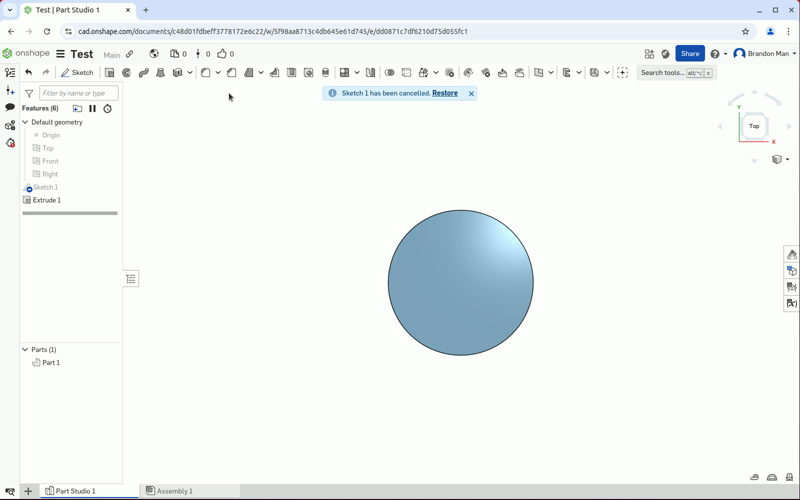
mouse_move(541, 75)
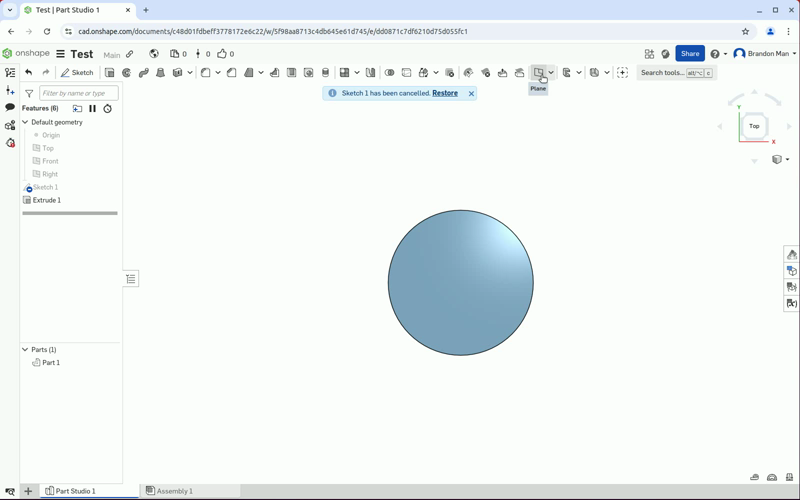
click(541, 75)
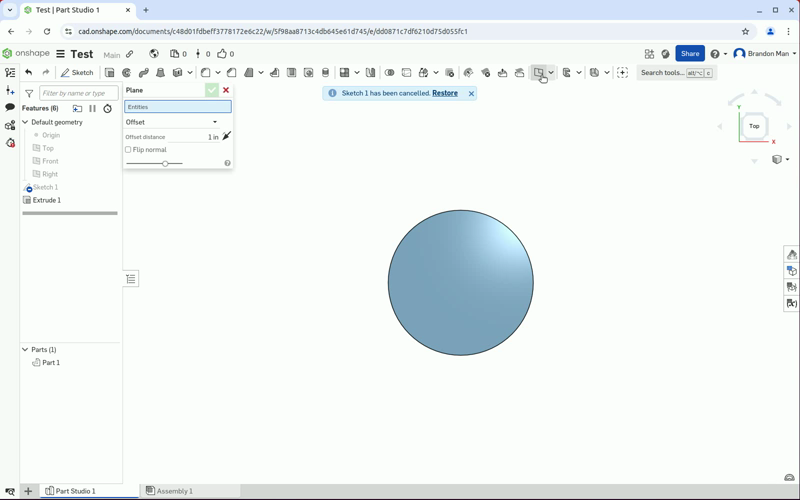
mouse_move(73, 150)
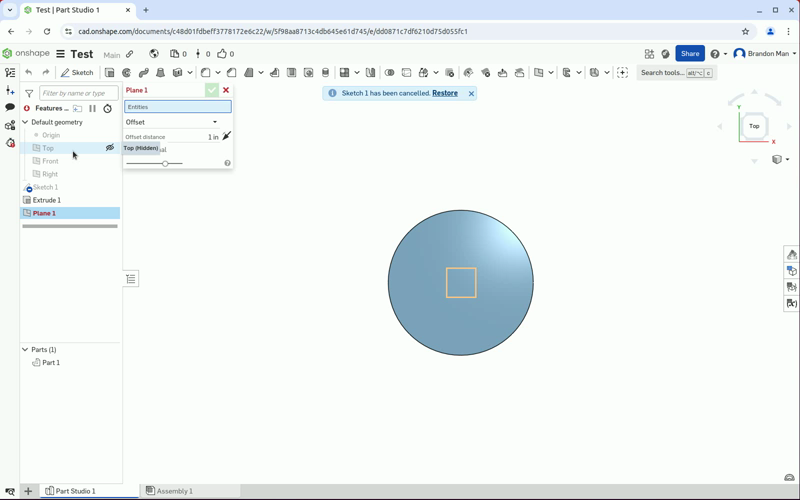
click(73, 150)
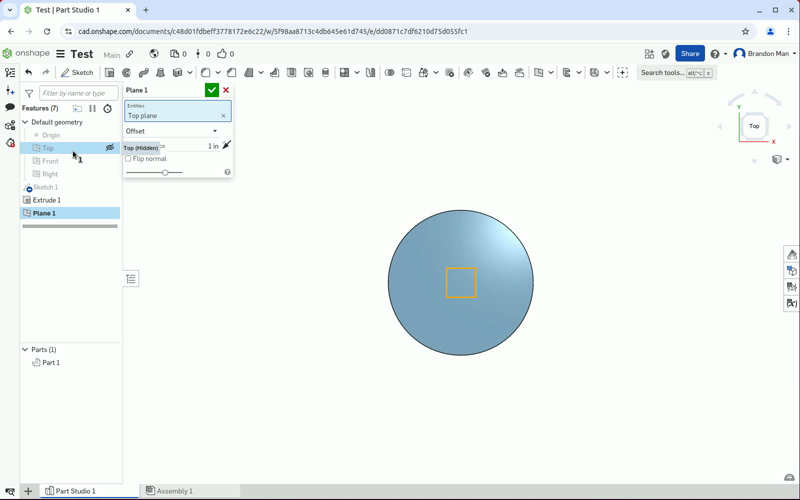
key(tab, 2)
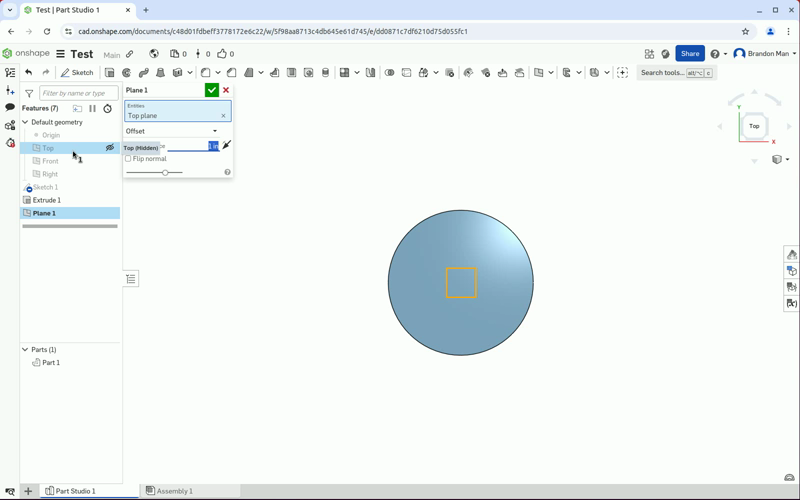
text(8.196)
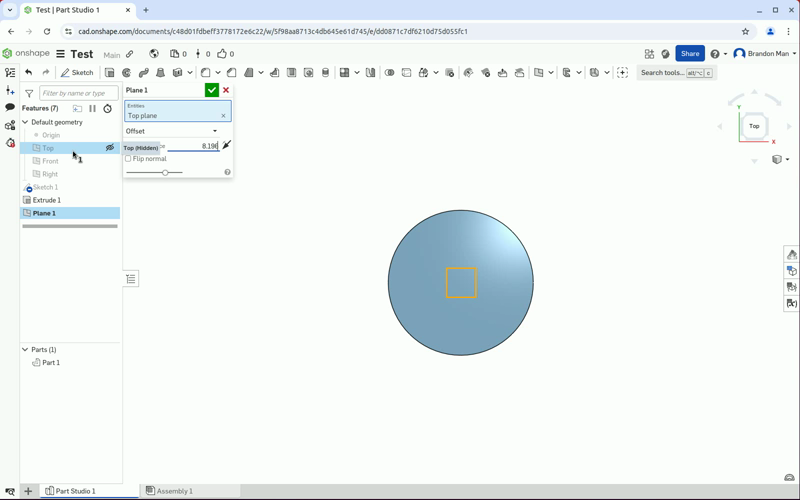
key(enter, 2)
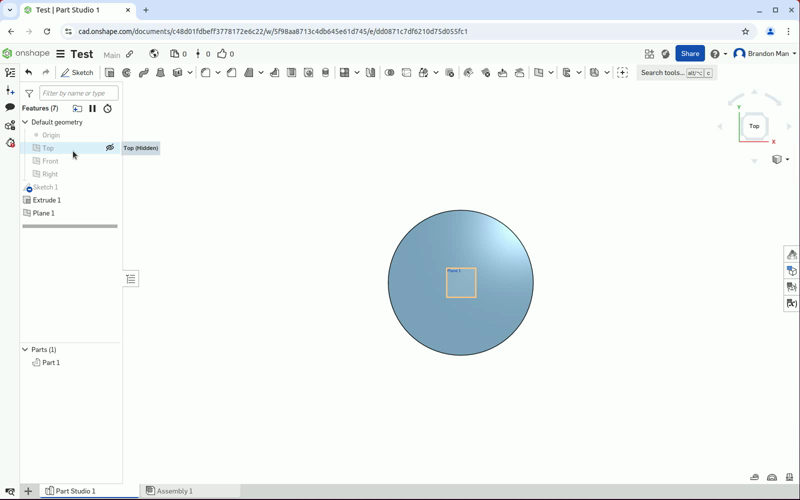
key(shift+s)
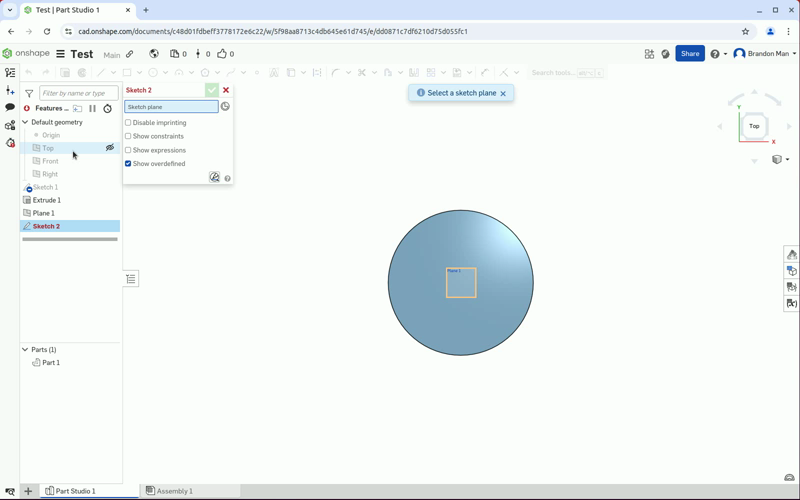
mouse_move(73, 215)
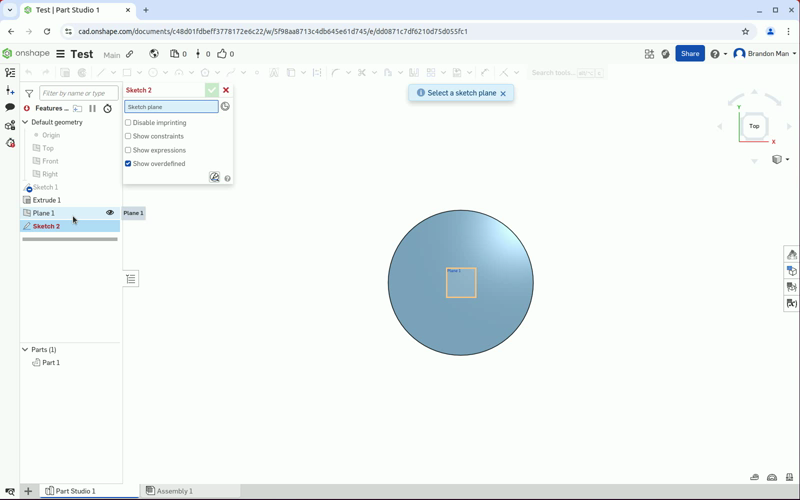
click(73, 215)
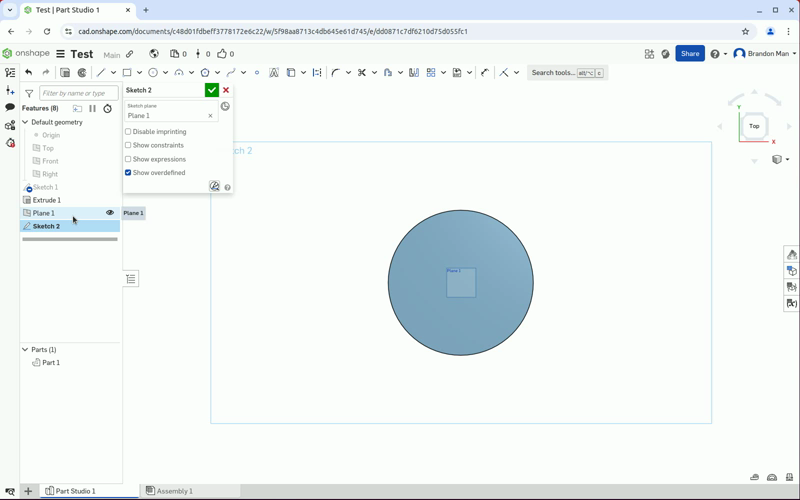
mouse_move(73, 352)
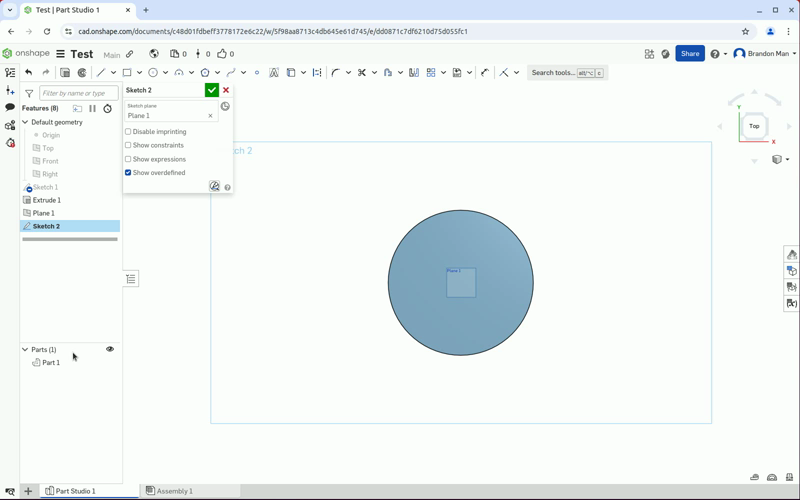
key(y)
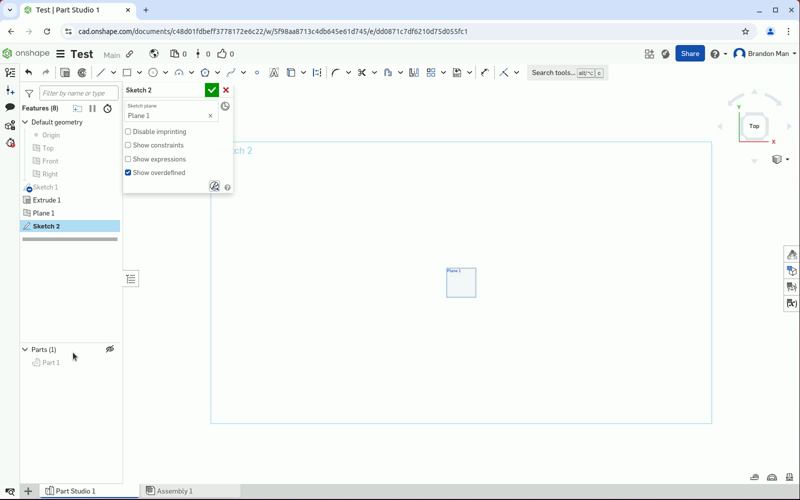
key(c)
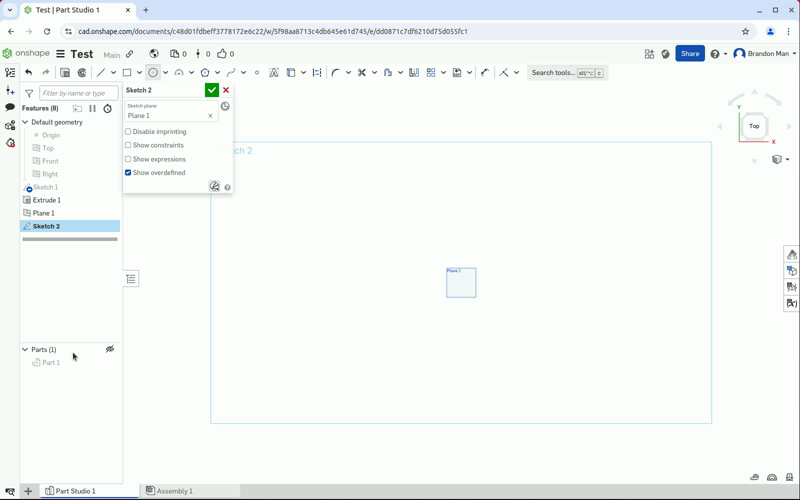
key_down(shift)
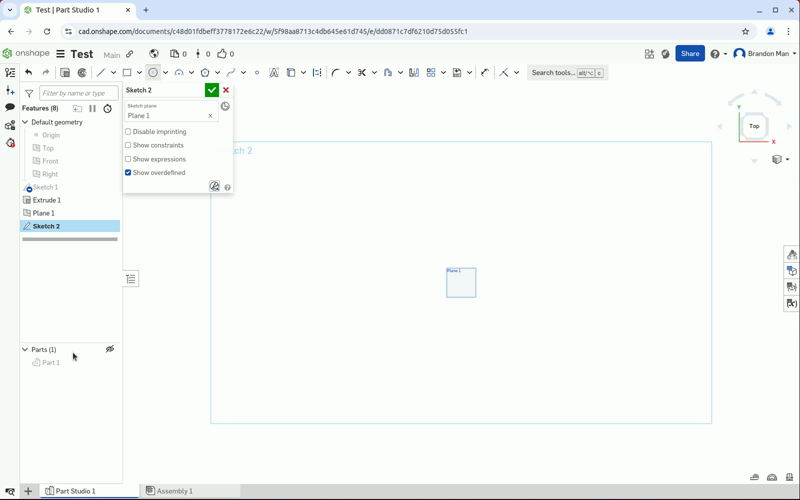
mouse_move(460, 282)
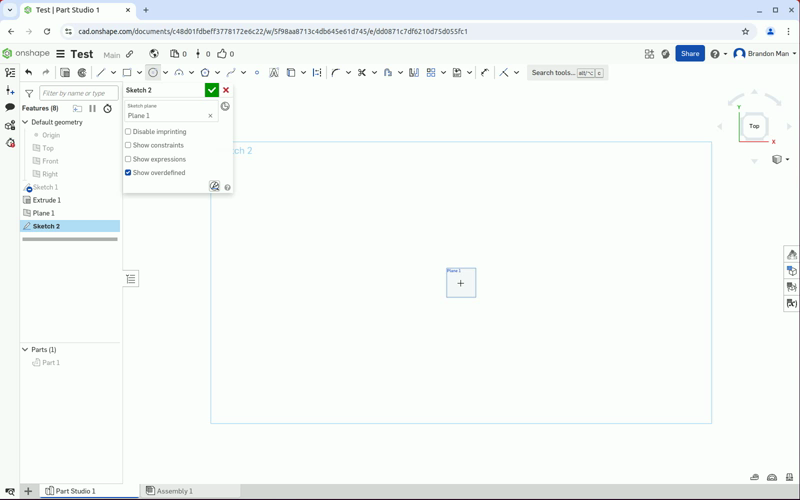
click(460, 282)
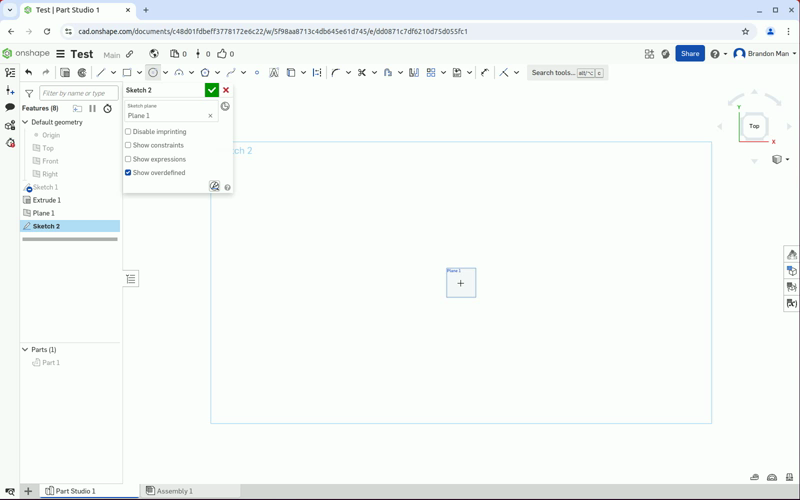
key_up(shift)
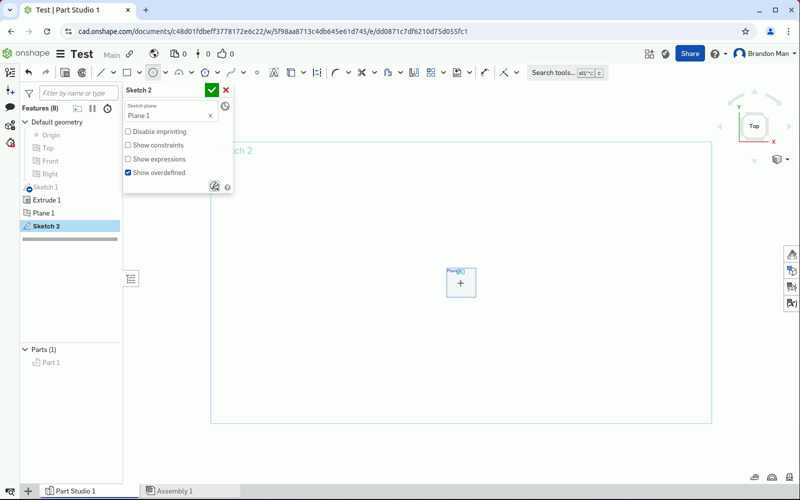
mouse_move(511, 282)
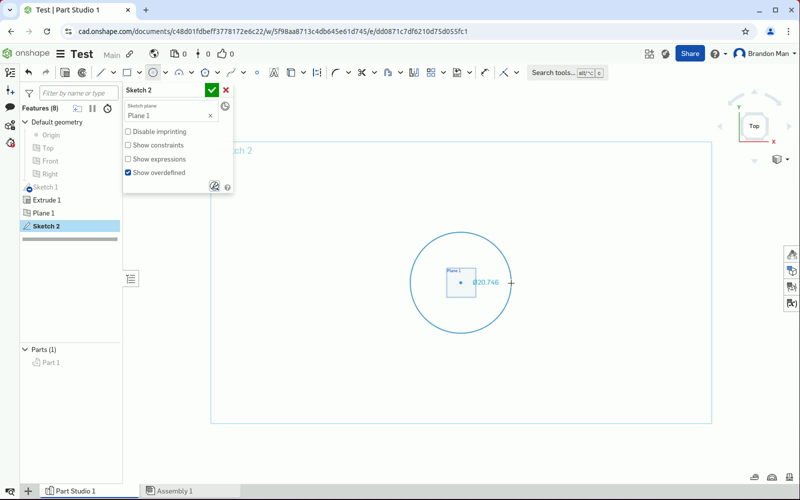
click(511, 282)
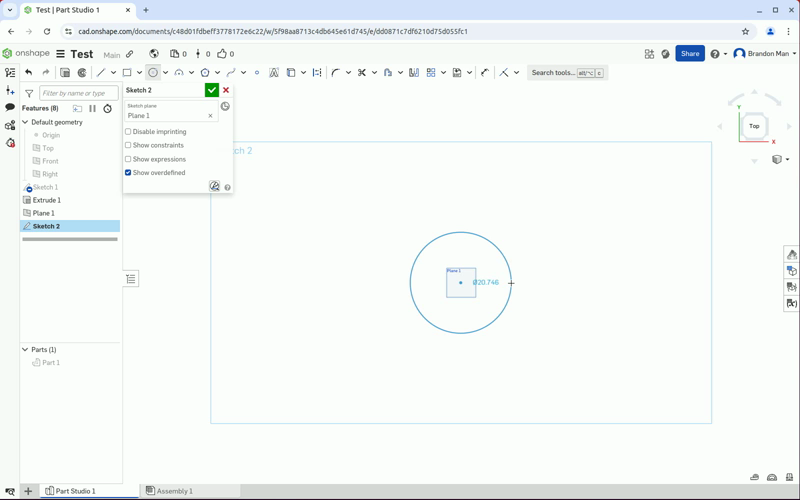
key(esc)
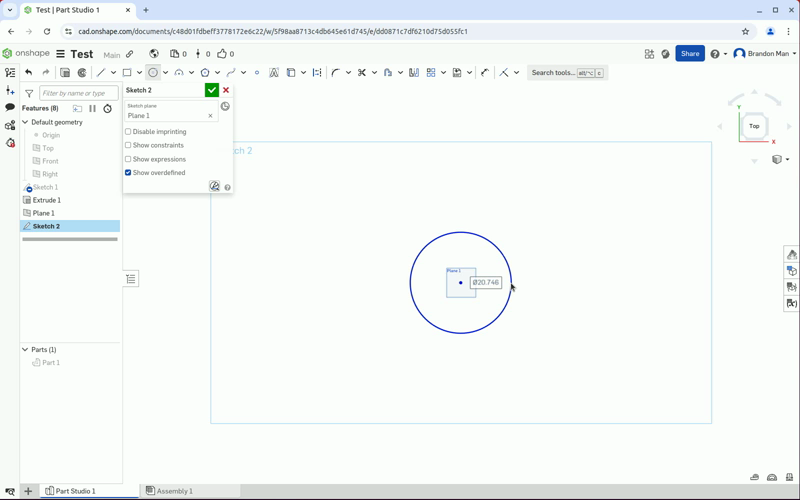
mouse_move(451, 292)
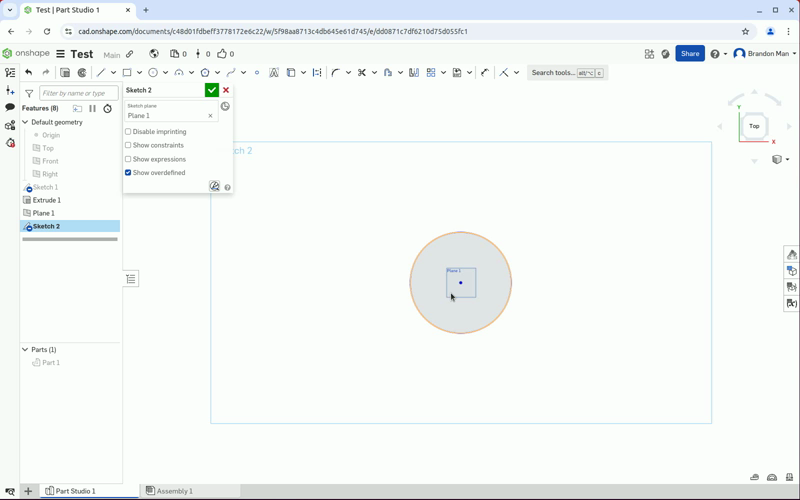
click(451, 292)
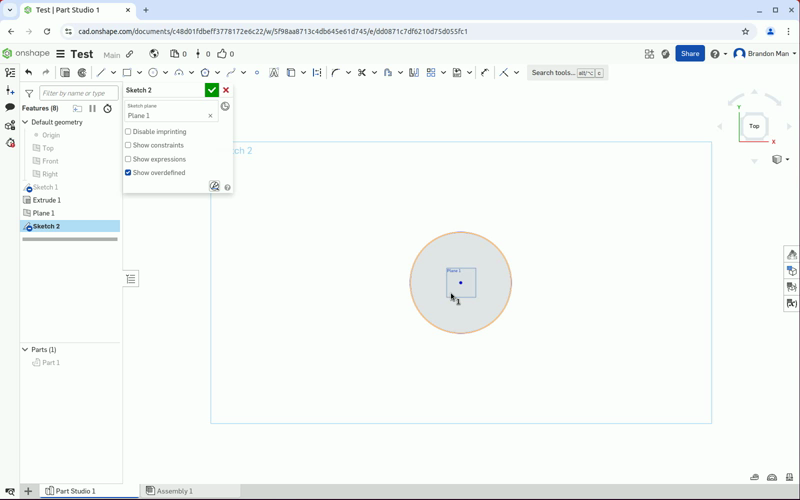
mouse_move(73, 352)
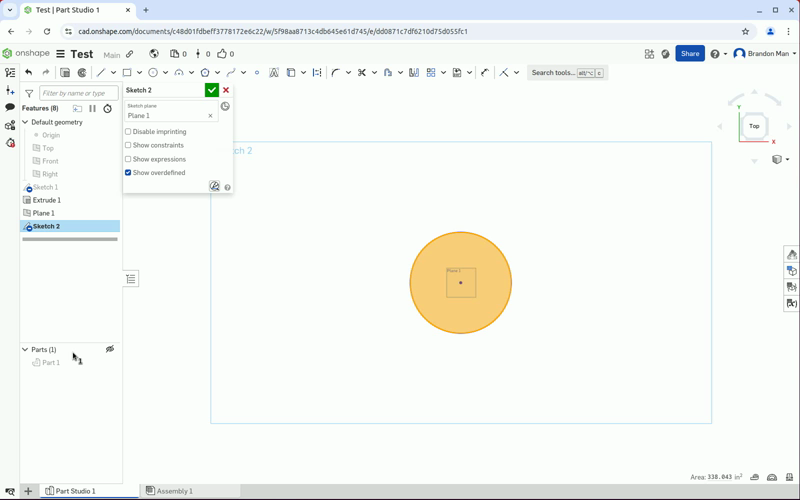
key(shift+y)
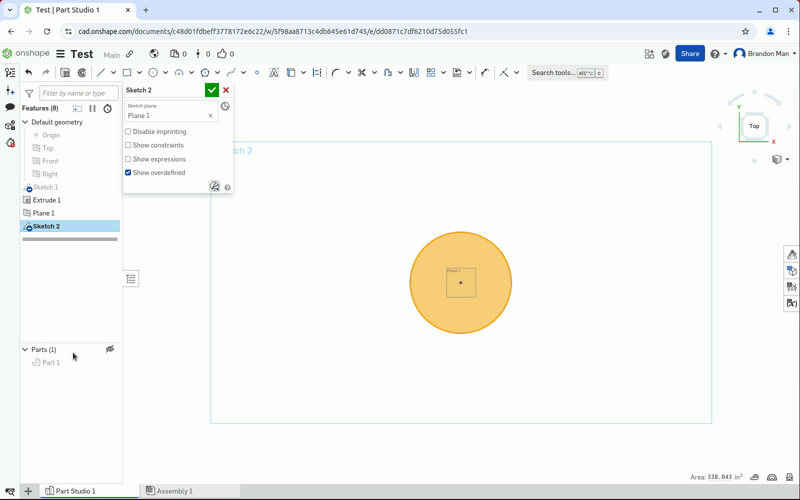
key(shift+e)
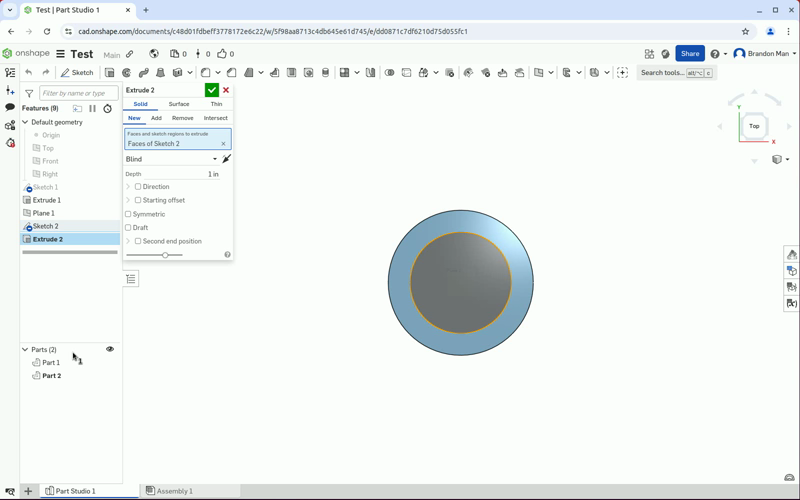
mouse_move(143, 106)
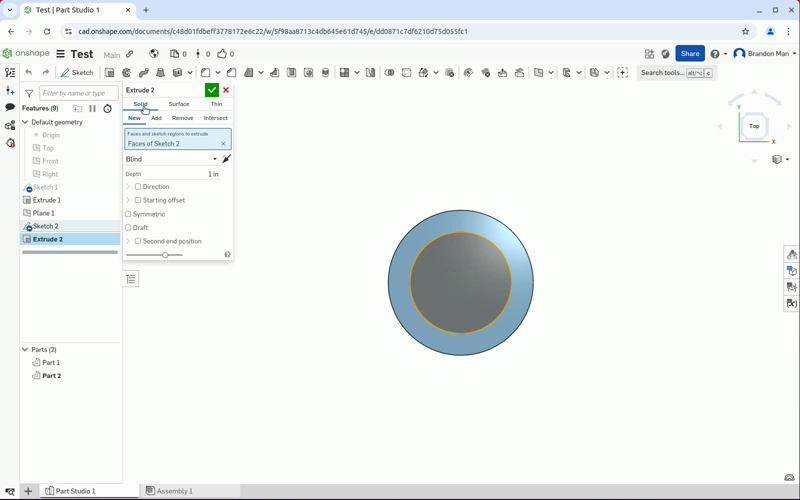
click(143, 106)
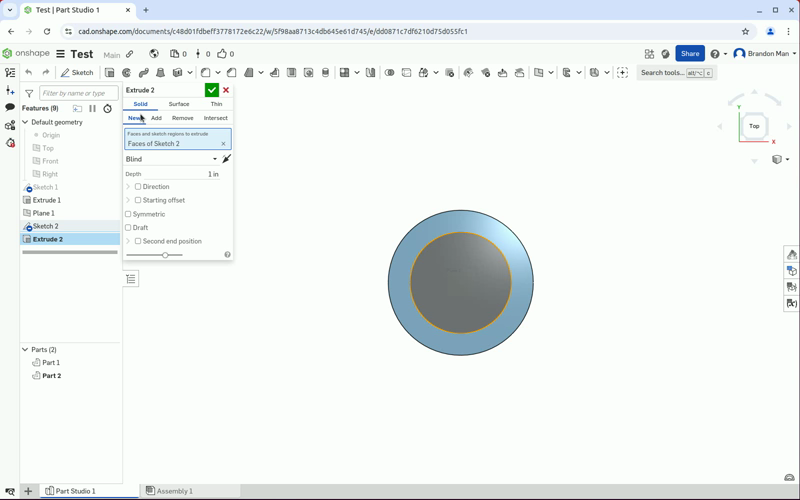
mouse_move(137, 120)
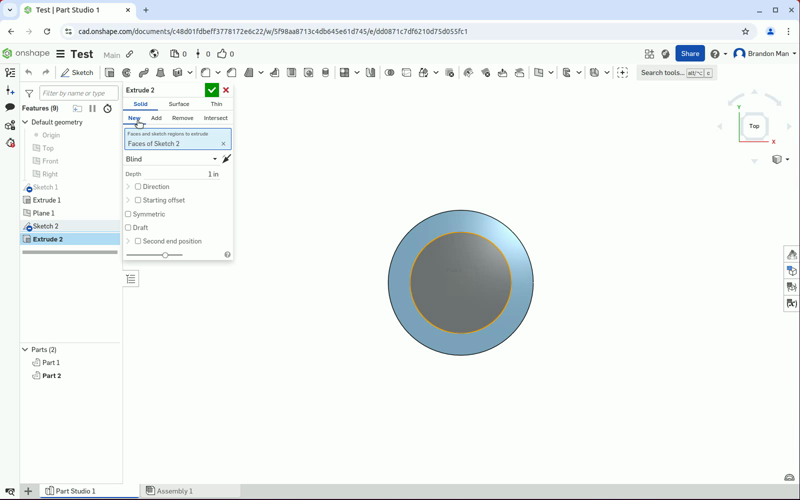
click(137, 120)
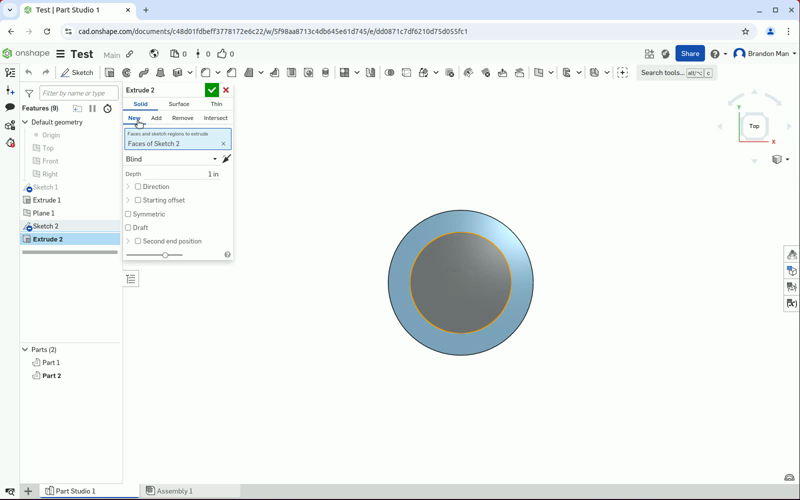
key(tab, 4)
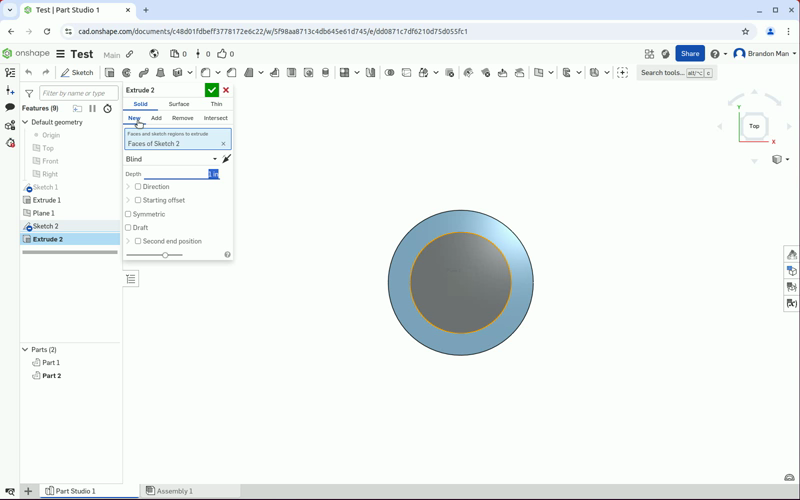
text(11.554)
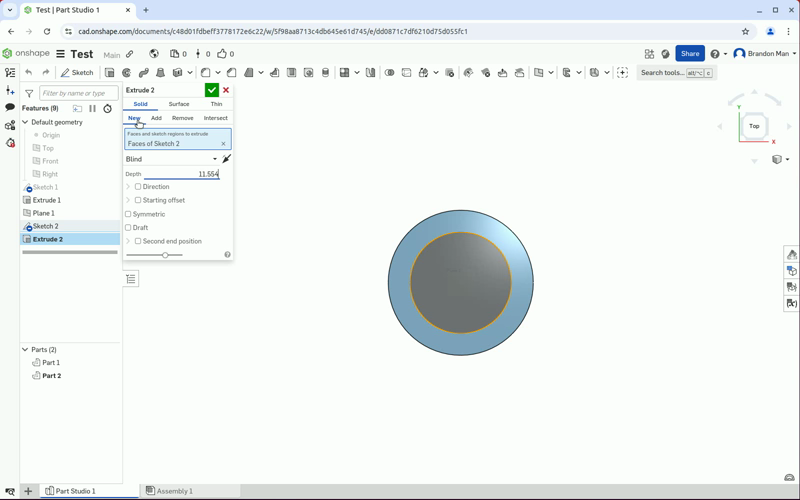
key(enter)
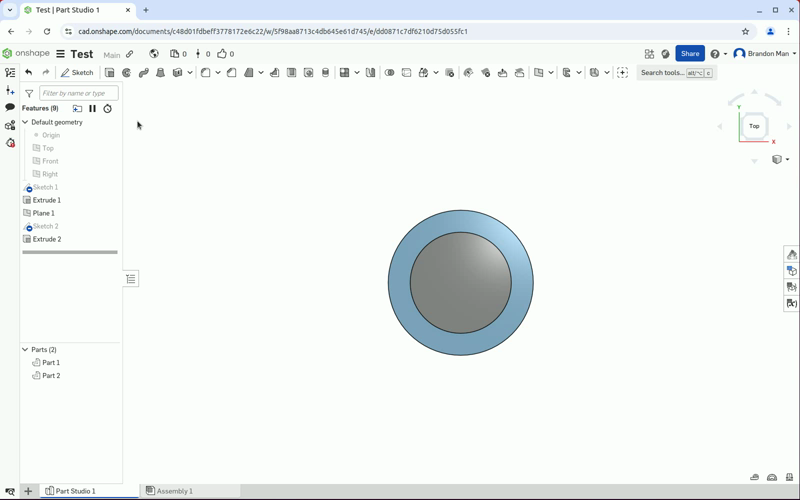
key(shift+h)
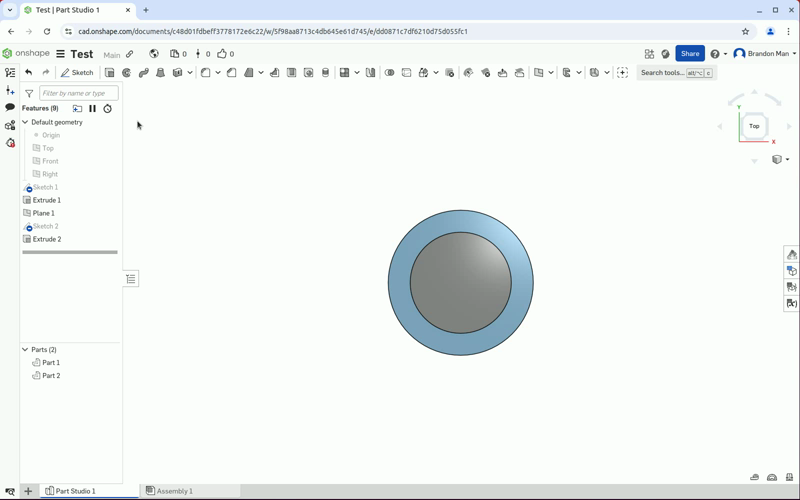
key(shift+h)
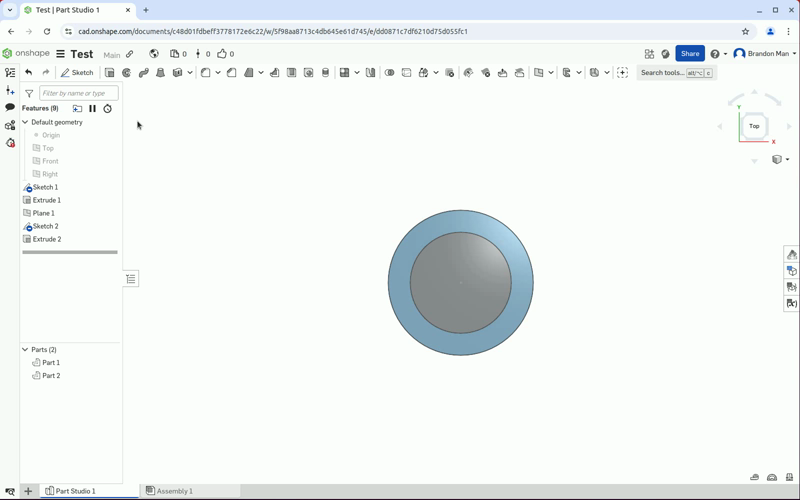
key(shift+7)
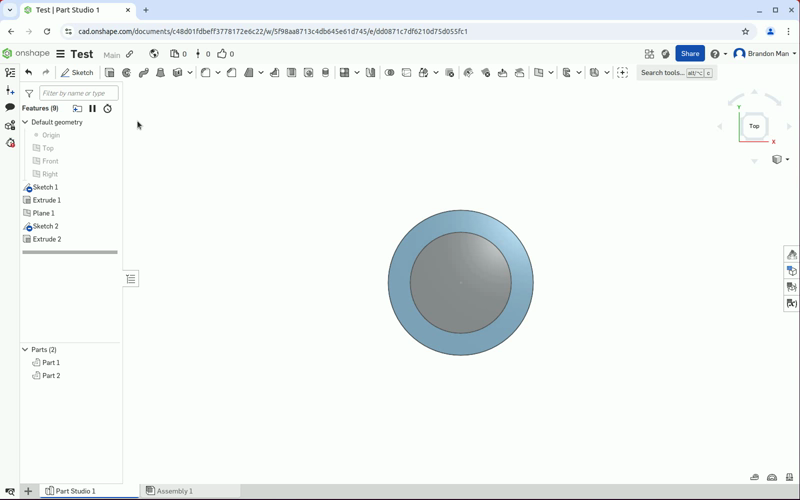
key(up, 3)
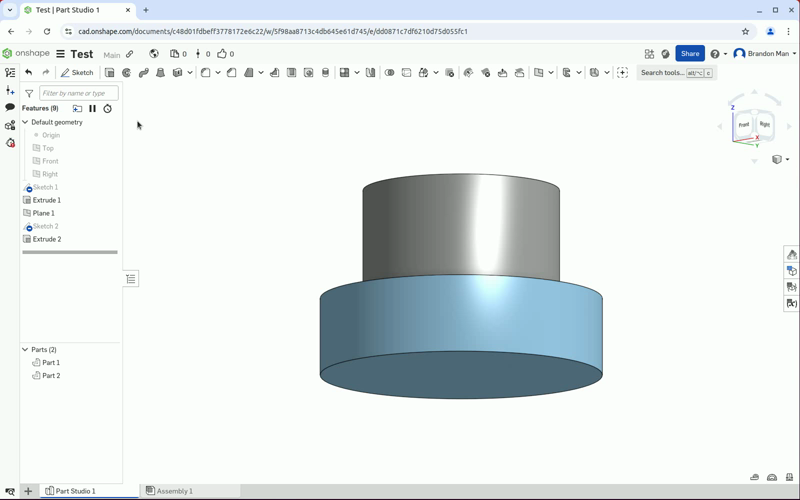
key(left, 3)
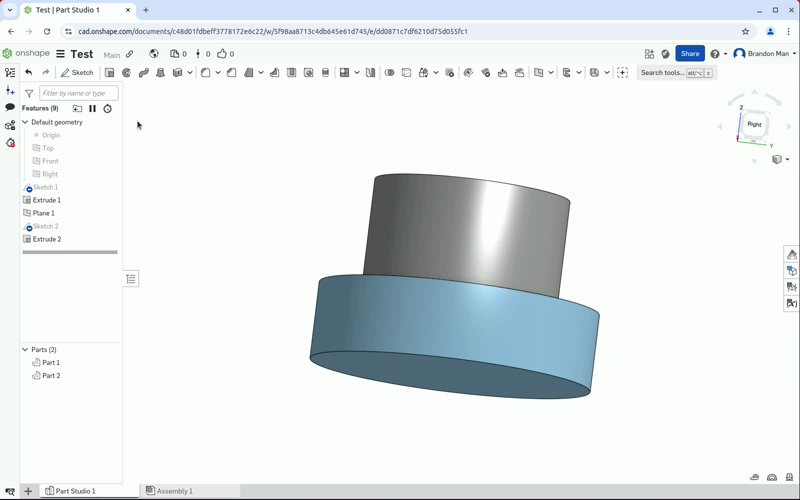
key(right, 3)
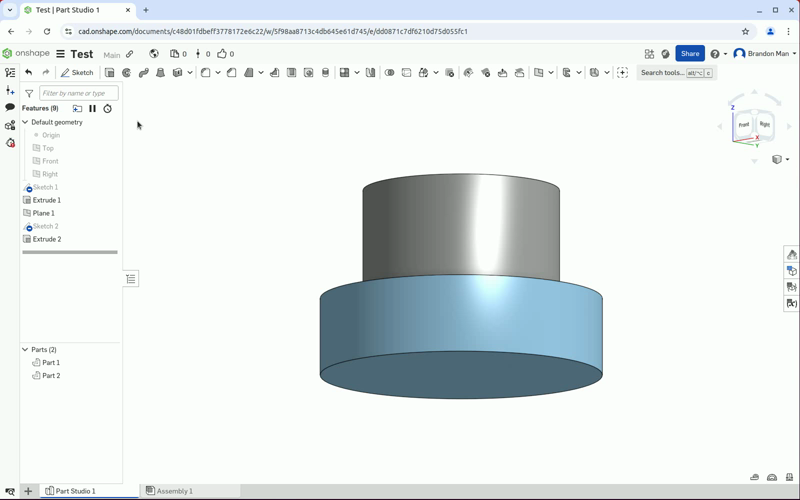
key(down, 3)
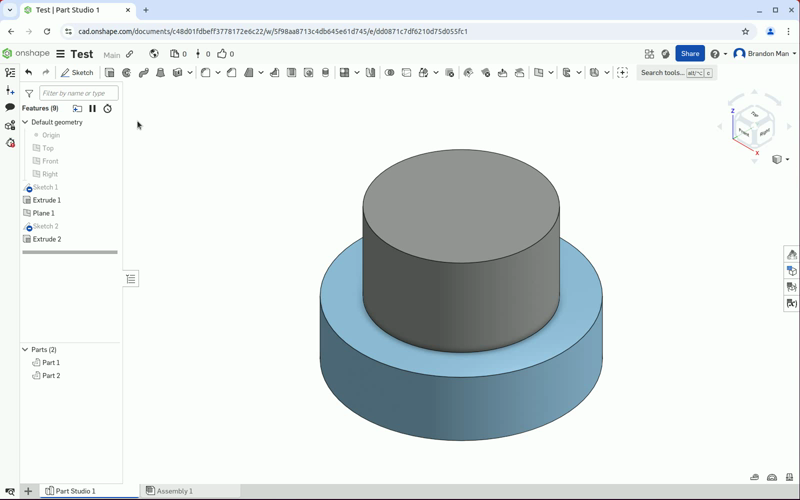
mouse_move(73, 189)
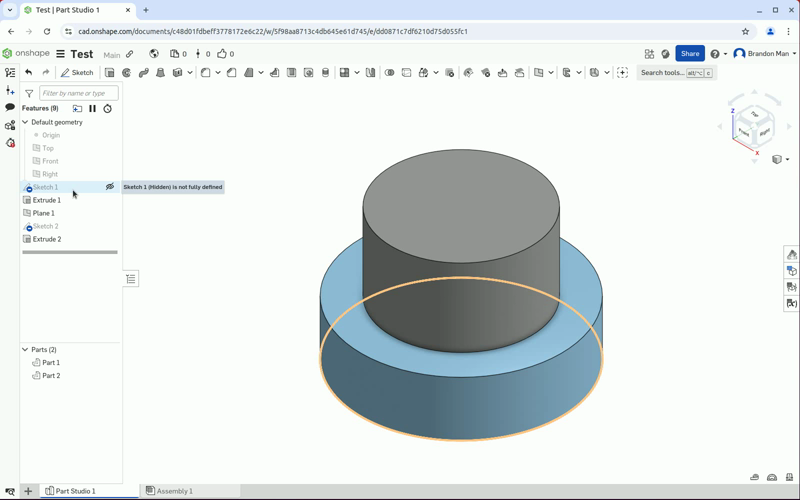
click(73, 189)